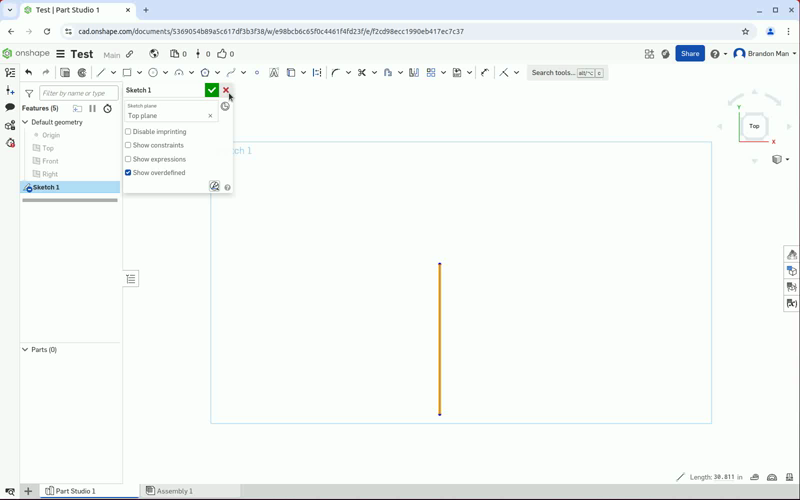
key(shift+h)
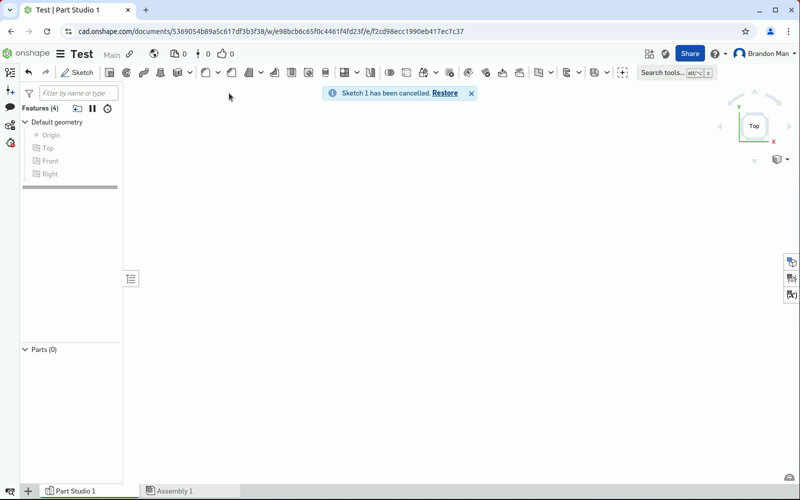
mouse_move(73, 352)
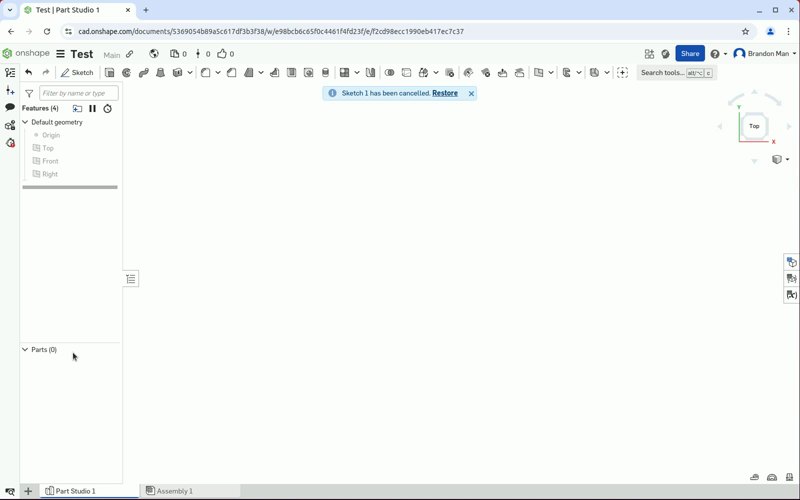
key(y)
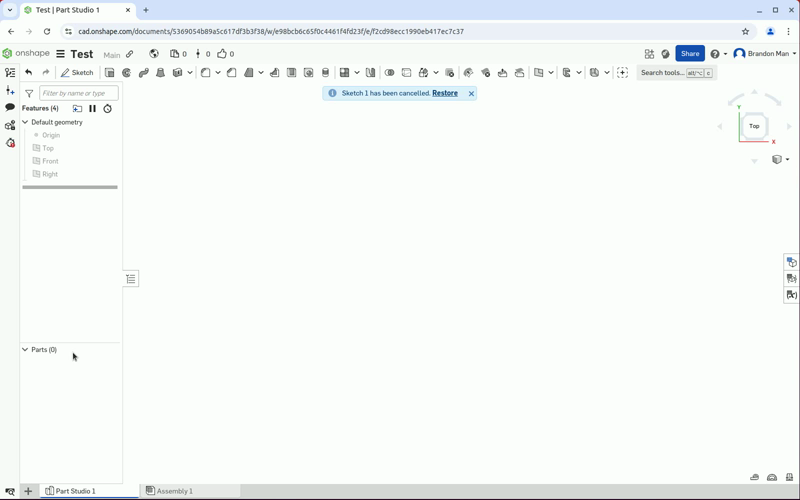
key(shift+p)
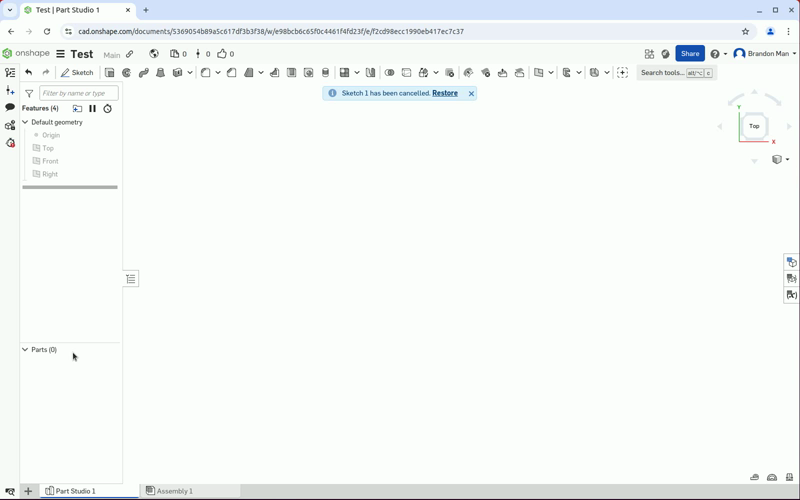
key(space)
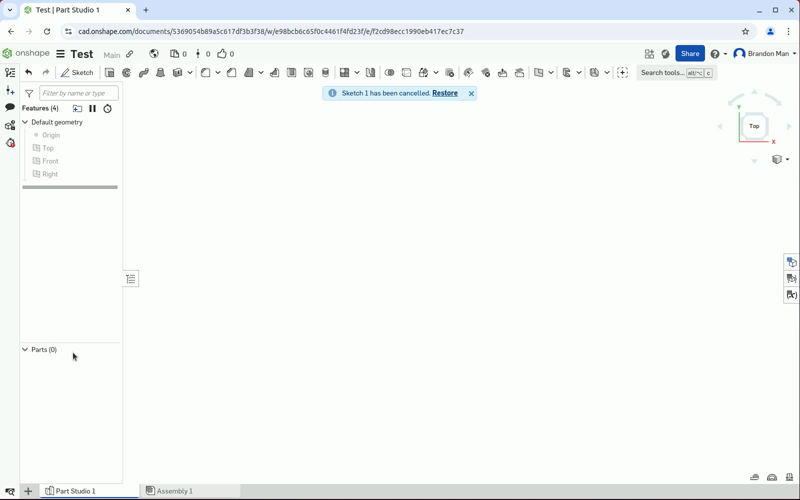
key_down(shift)
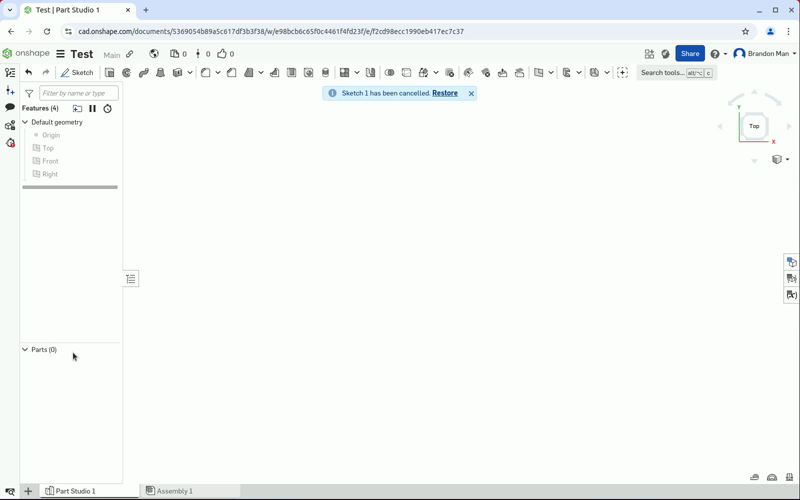
key(up)
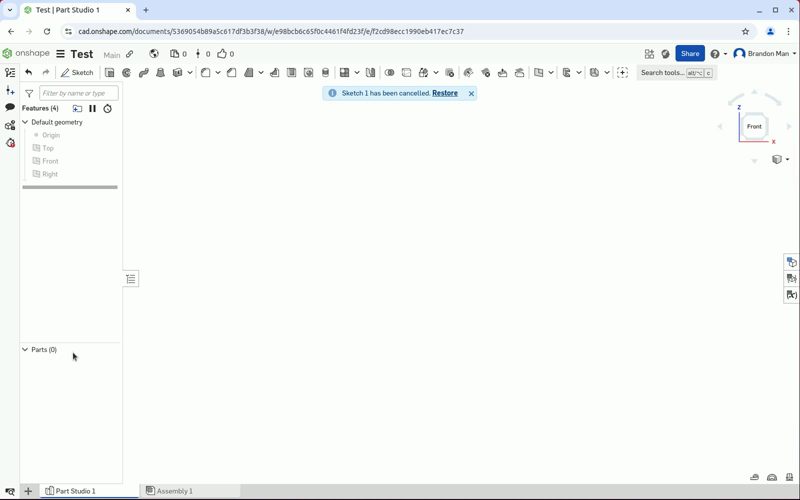
key_up(shift)
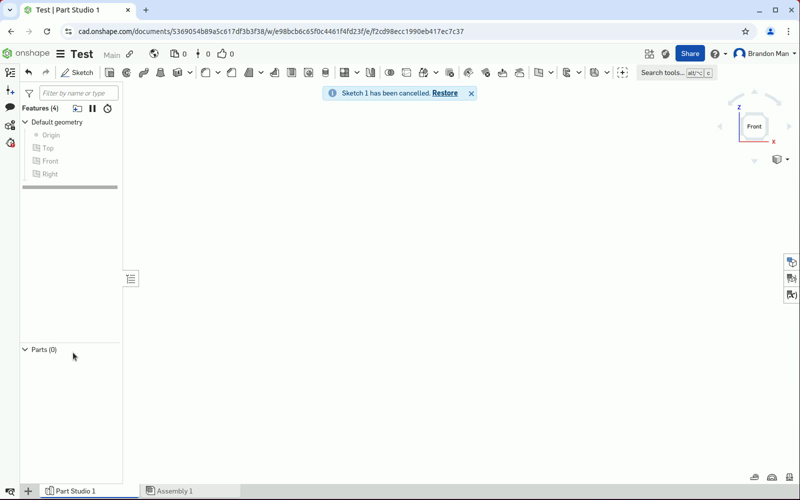
mouse_move(73, 352)
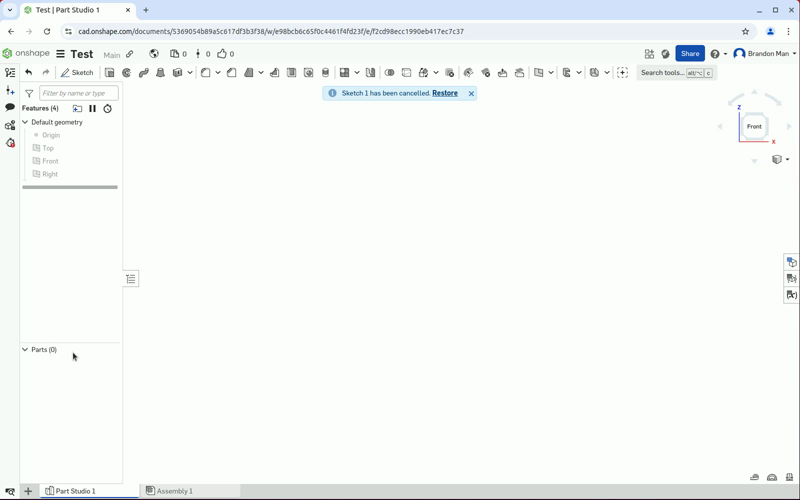
key(shift+y)
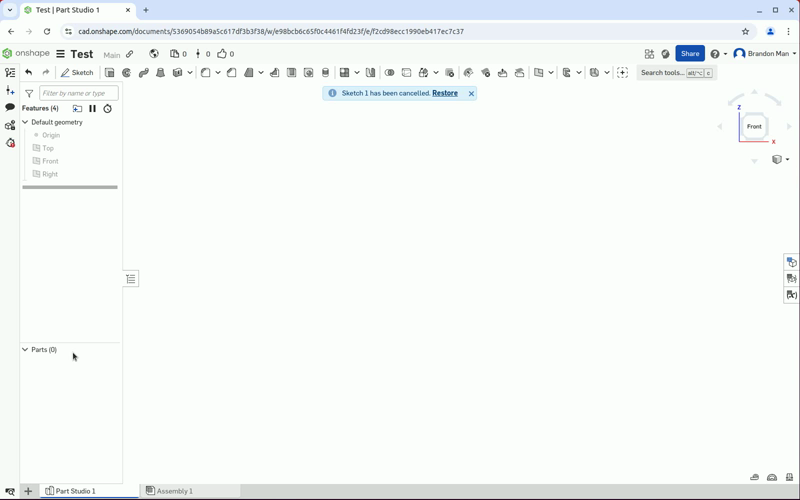
key(shift+s)
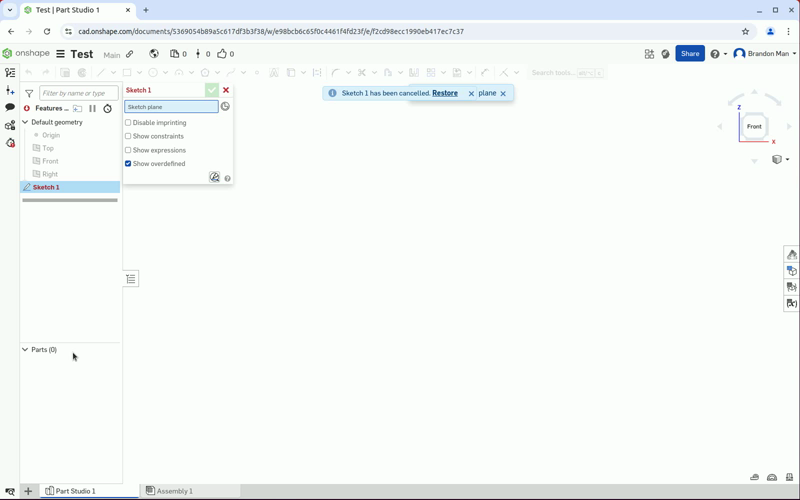
mouse_move(73, 163)
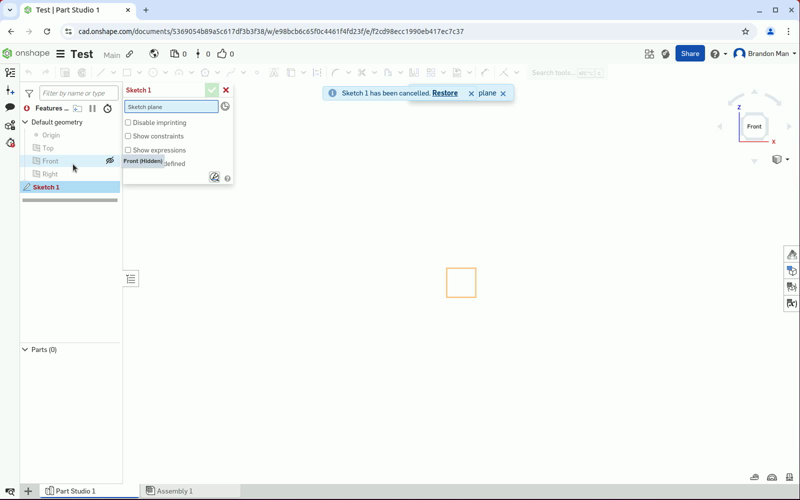
click(73, 163)
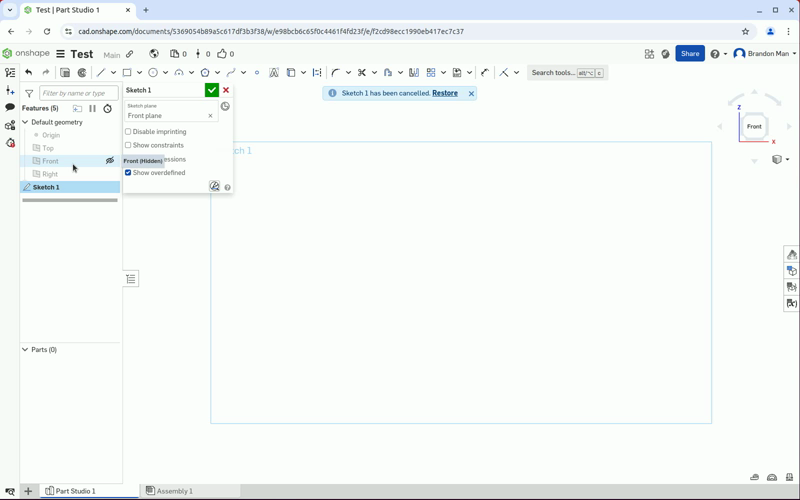
mouse_move(73, 352)
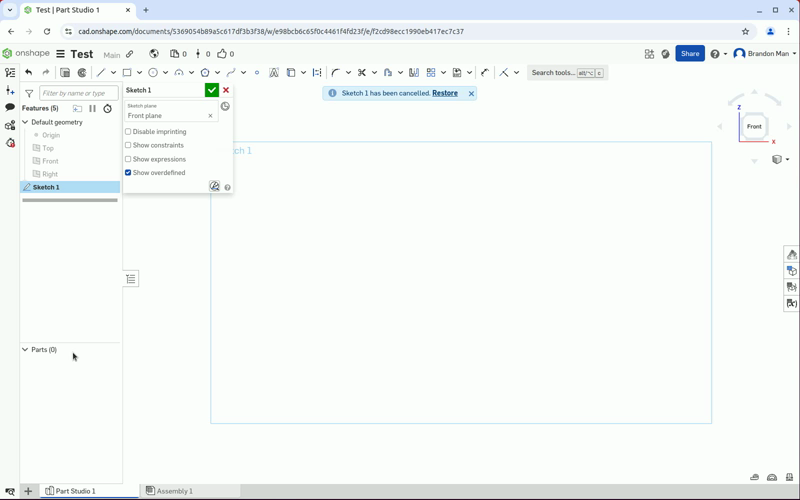
key(y)
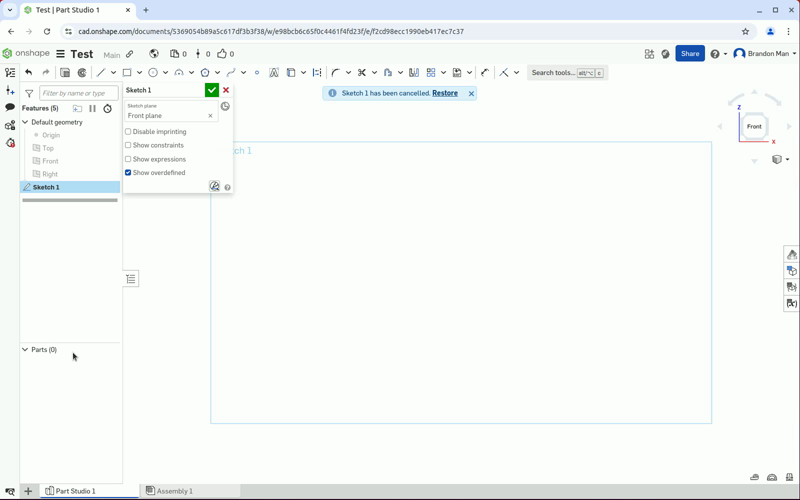
key(c)
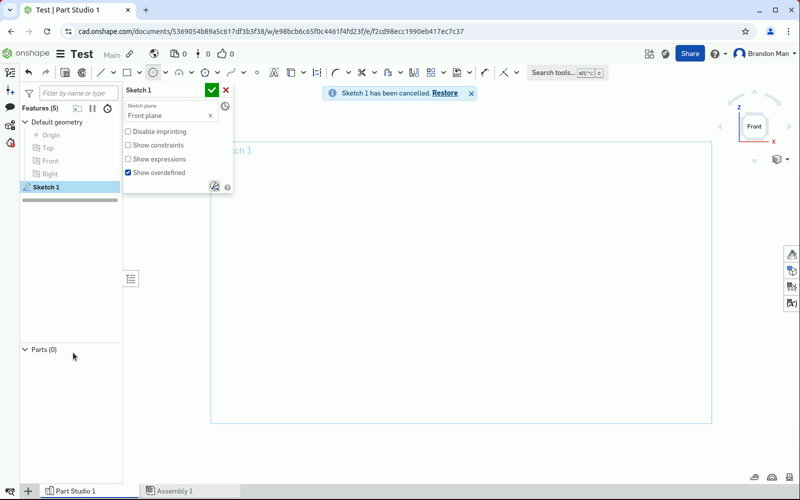
key_down(shift)
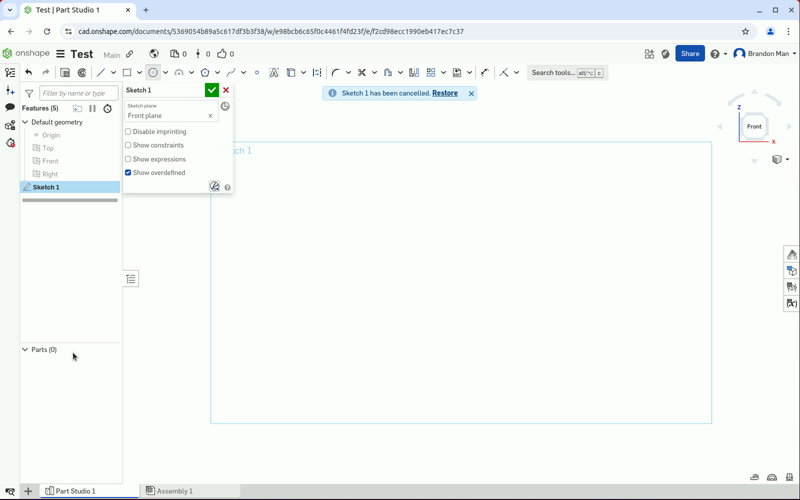
mouse_move(461, 282)
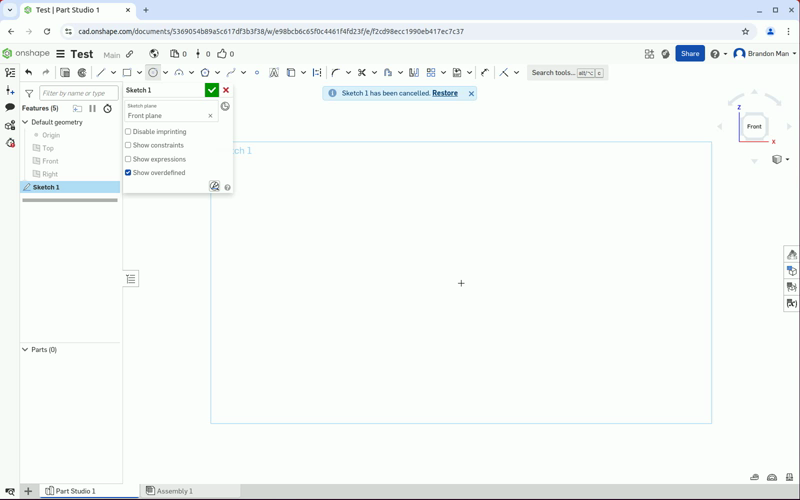
click(461, 282)
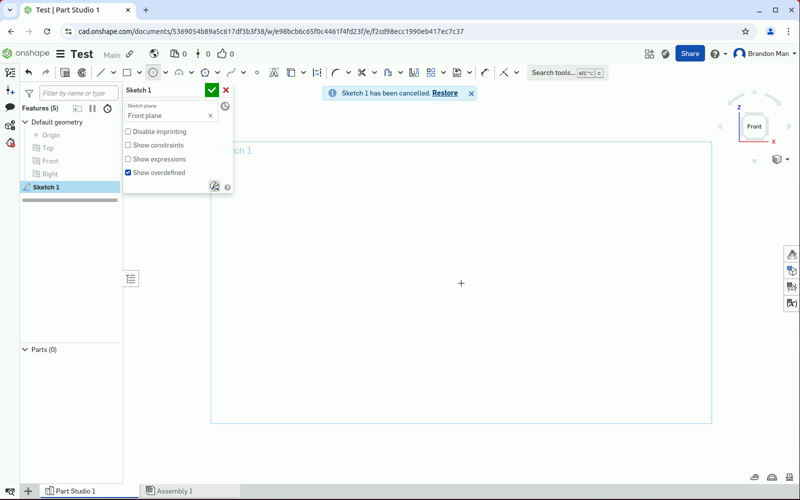
key_up(shift)
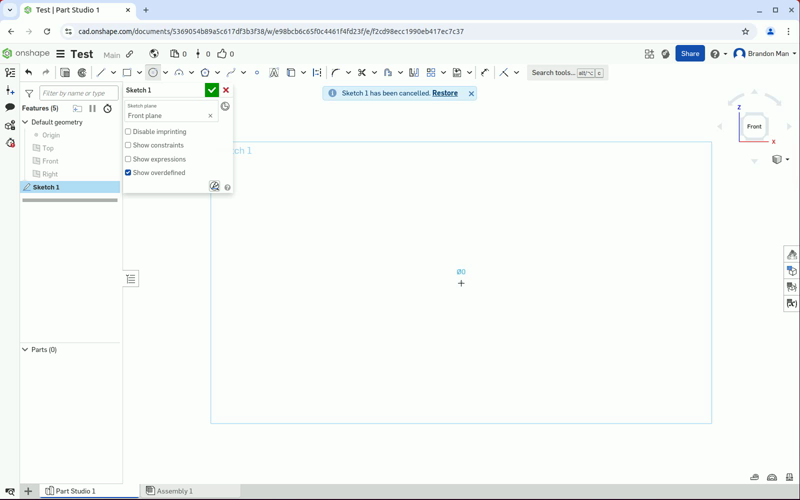
mouse_move(574, 282)
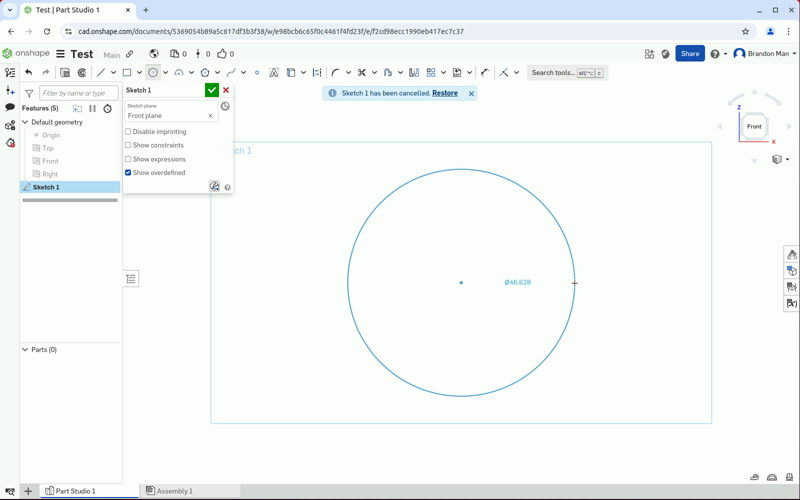
click(574, 282)
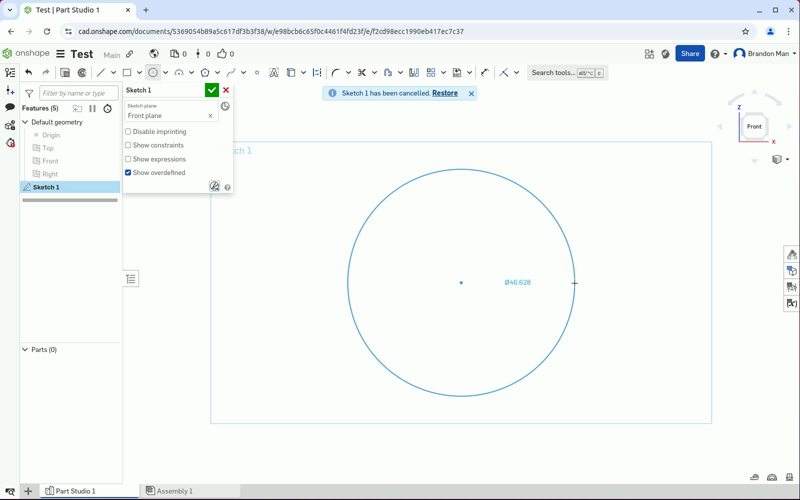
key(esc)
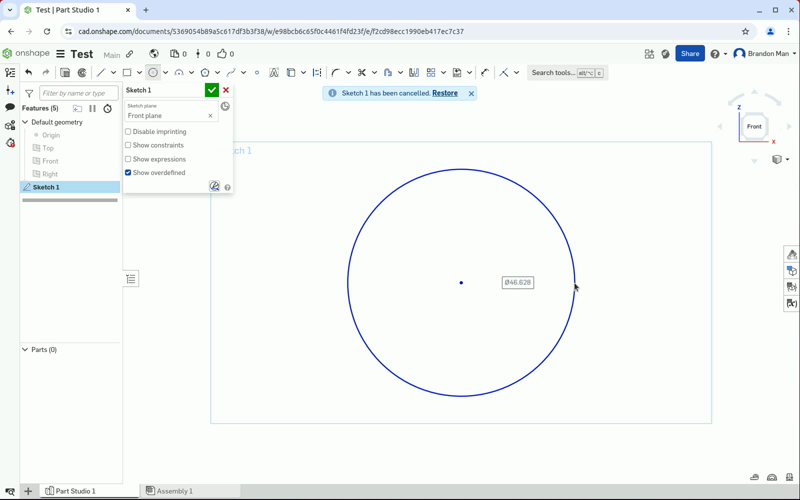
mouse_move(431, 302)
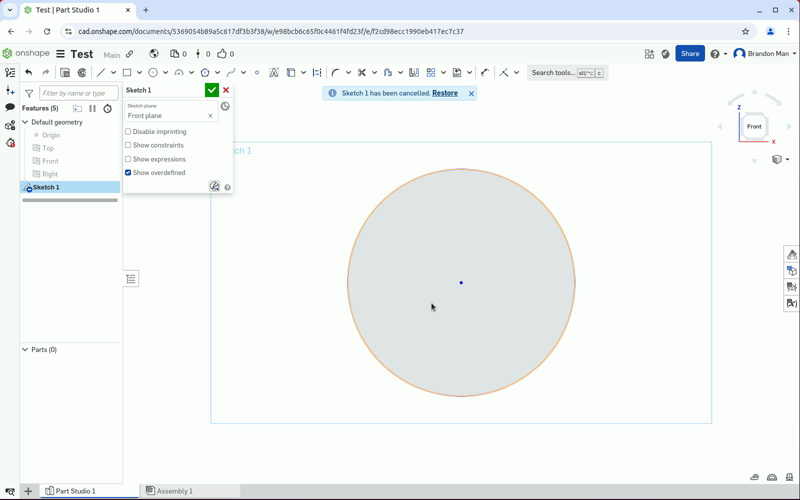
click(431, 302)
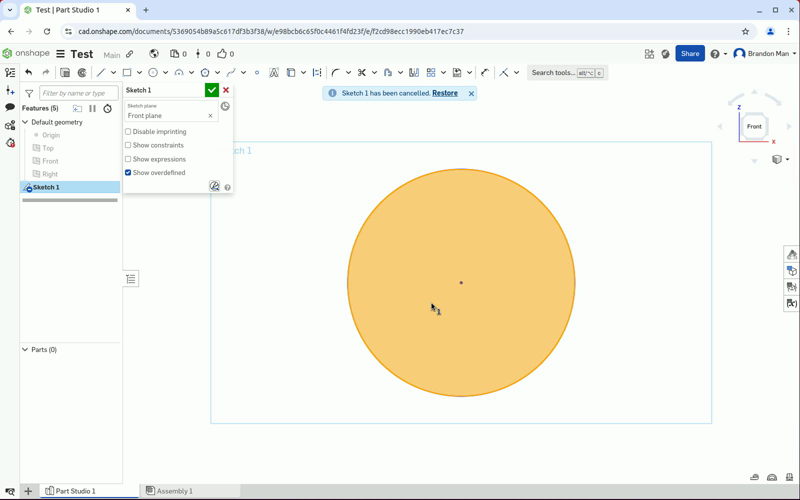
mouse_move(73, 352)
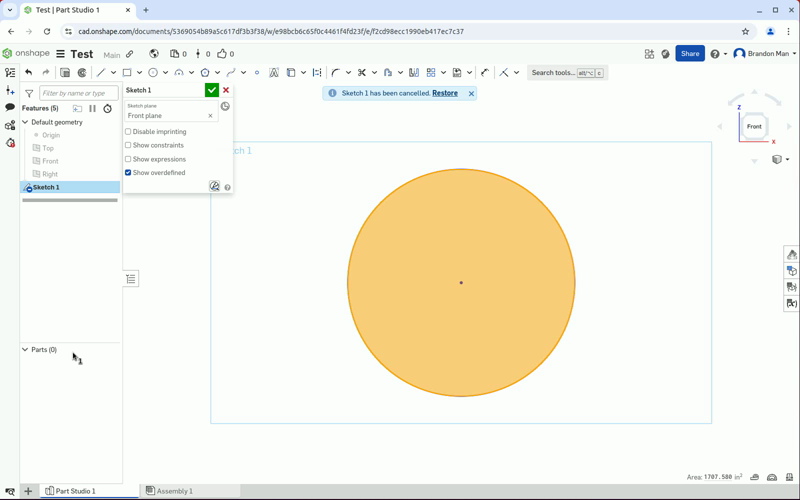
key(shift+y)
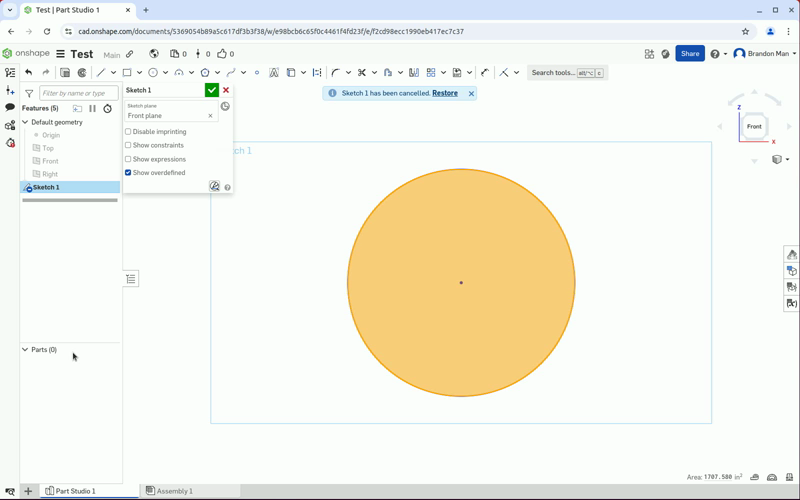
key(shift+e)
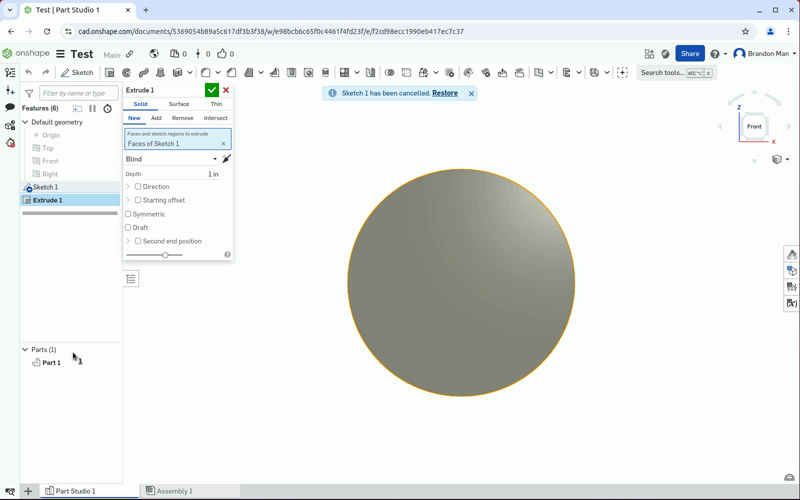
mouse_move(143, 106)
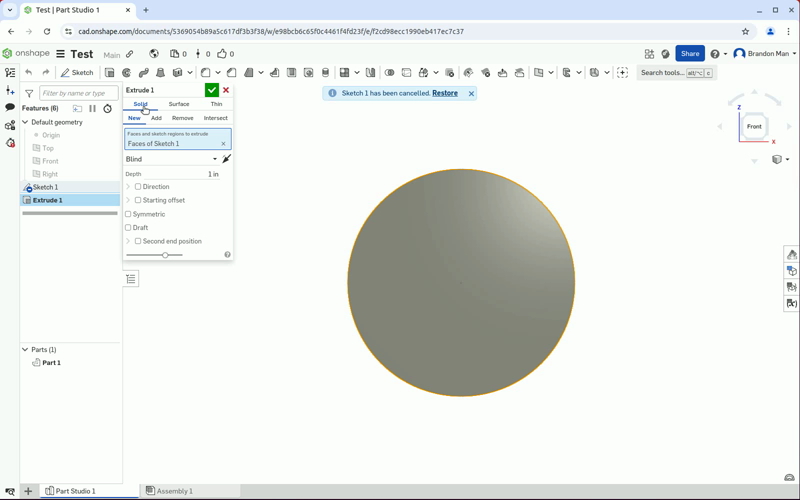
click(143, 106)
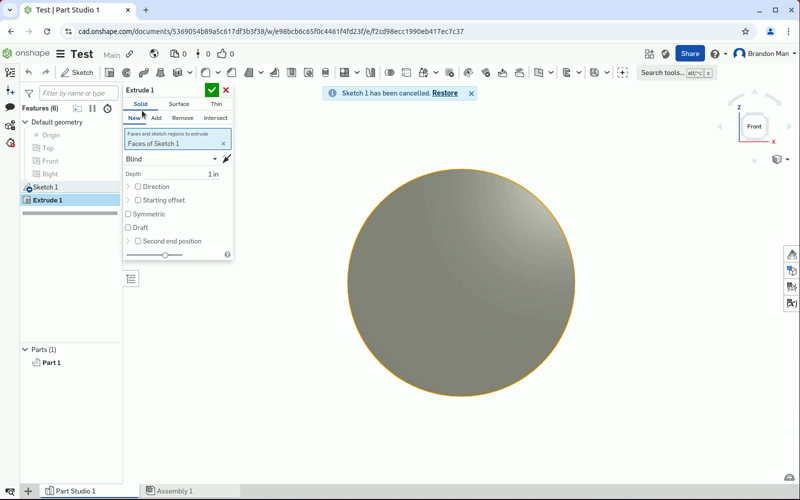
mouse_move(137, 120)
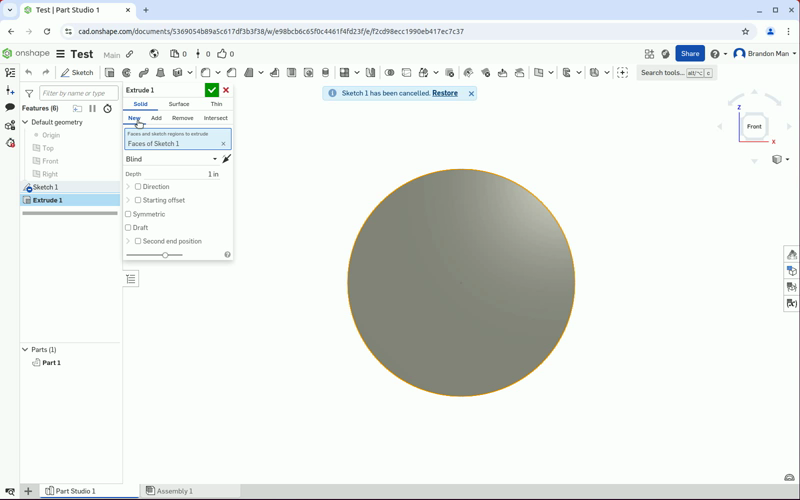
click(137, 120)
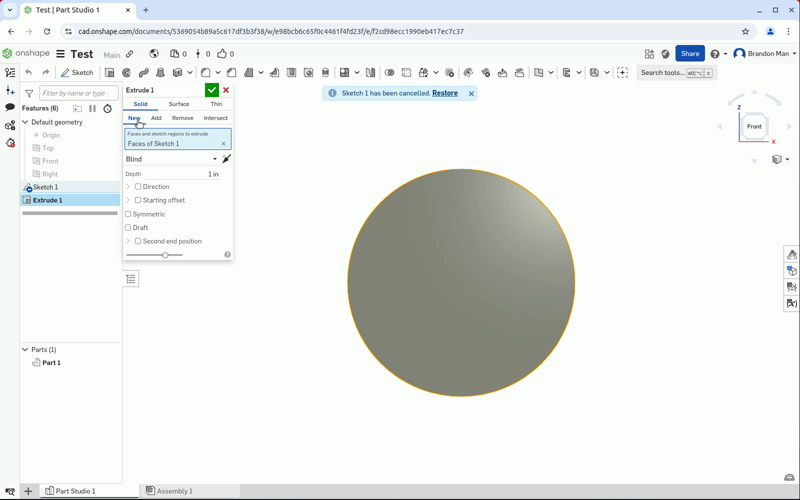
key(tab, 4)
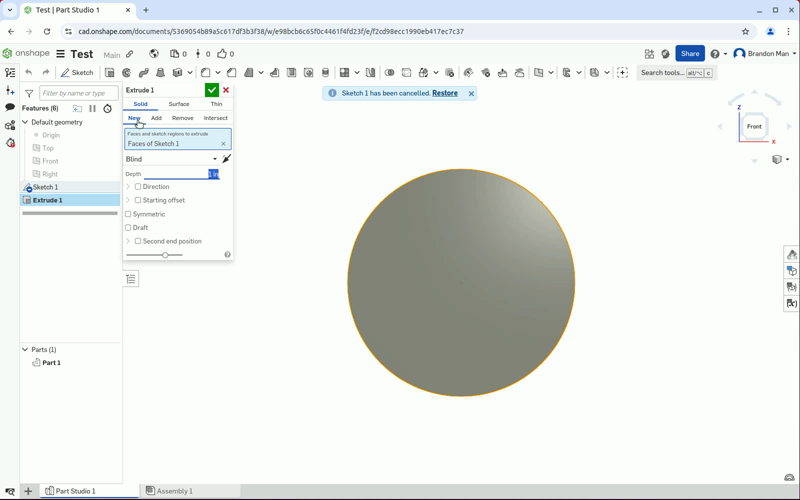
text(23.108)
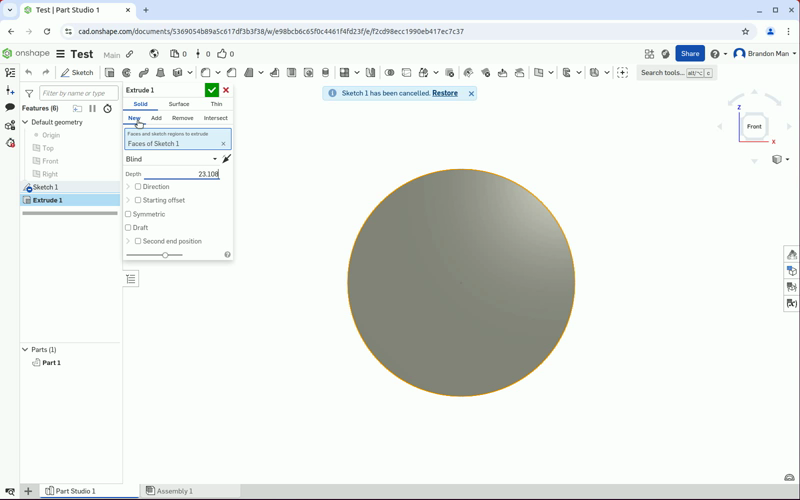
key(enter)
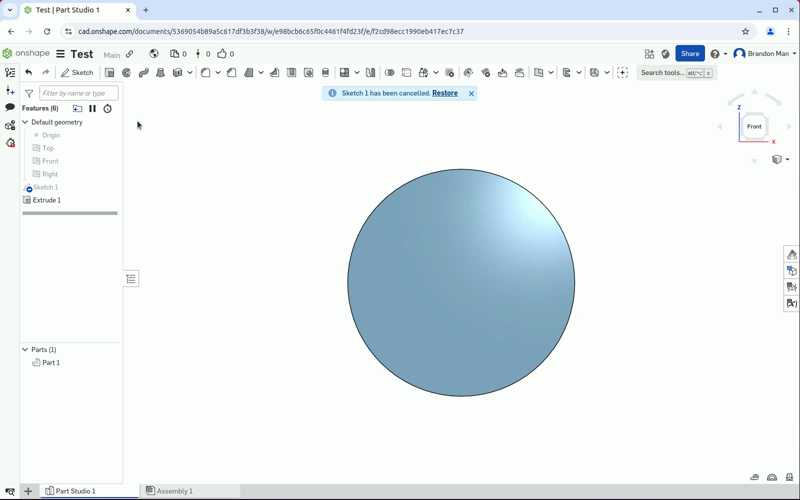
key(shift+h)
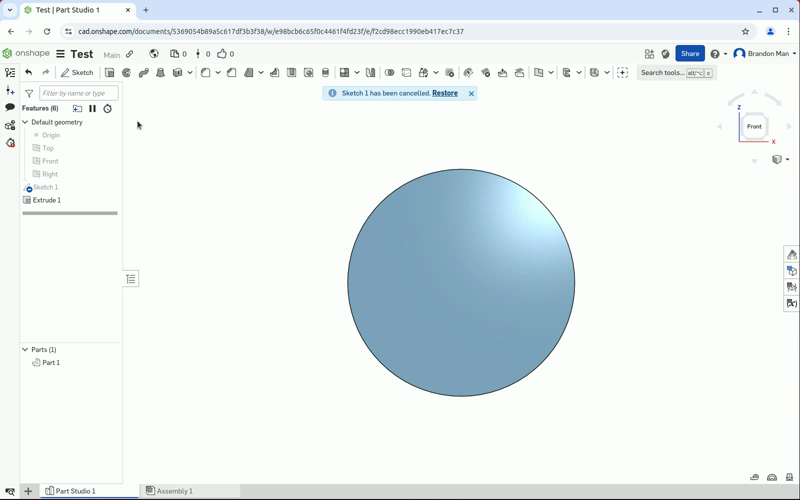
key(shift+h)
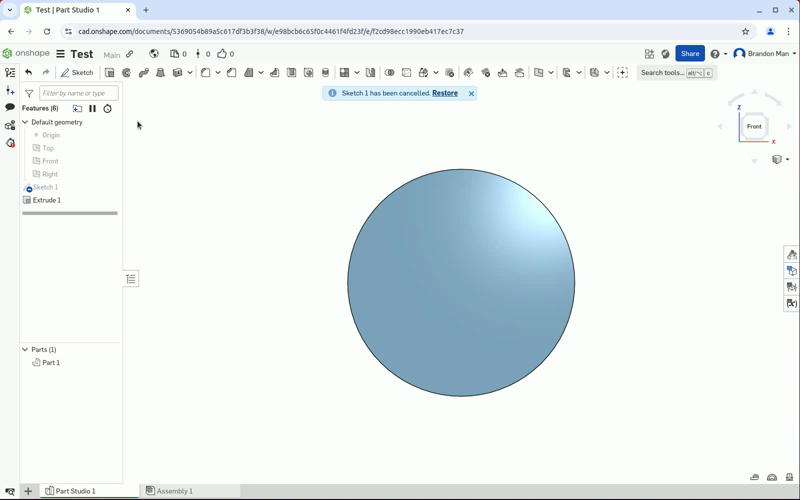
mouse_move(73, 189)
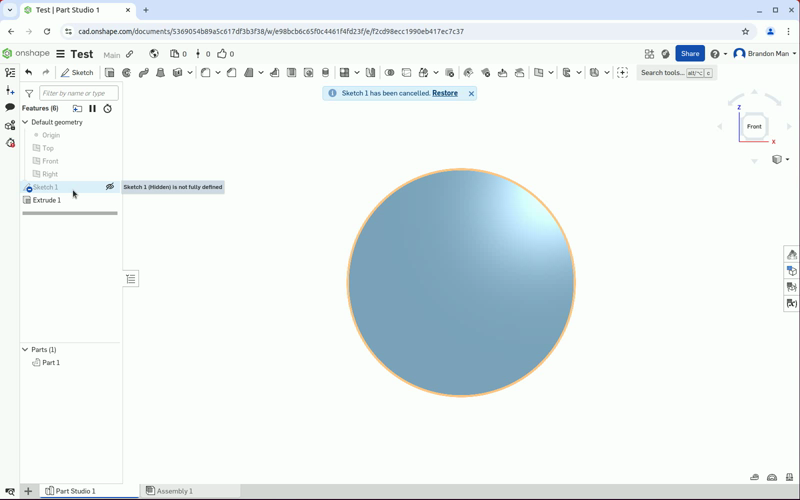
click(73, 189)
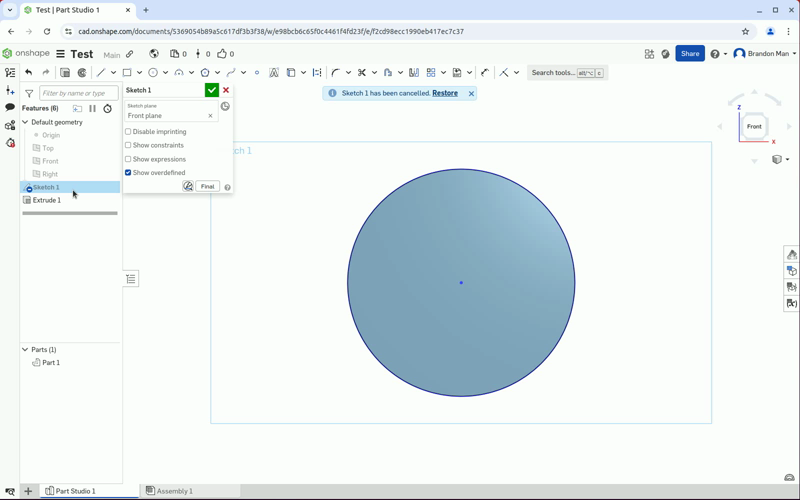
mouse_move(229, 92)
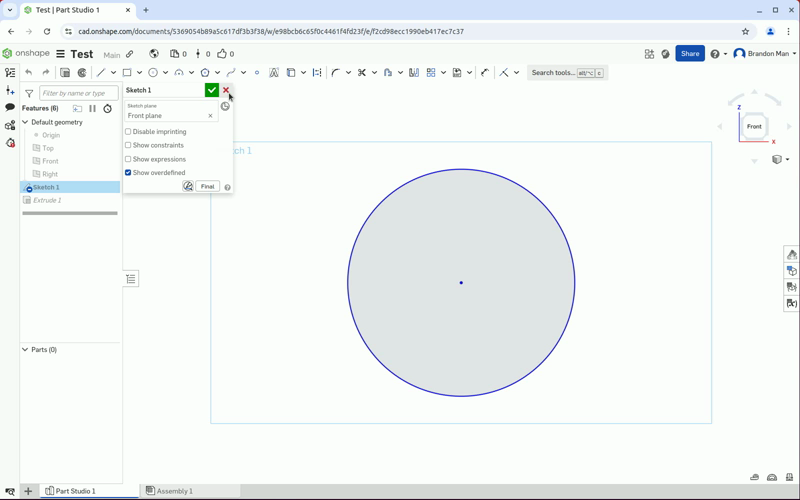
click(229, 92)
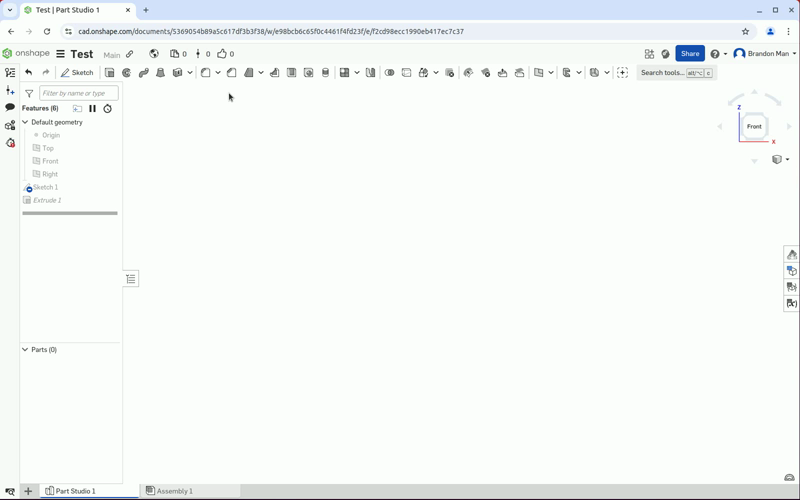
mouse_move(541, 75)
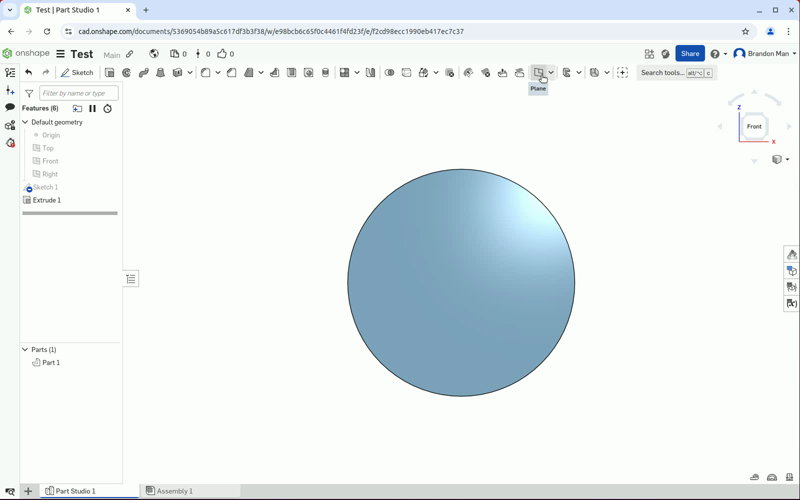
click(541, 75)
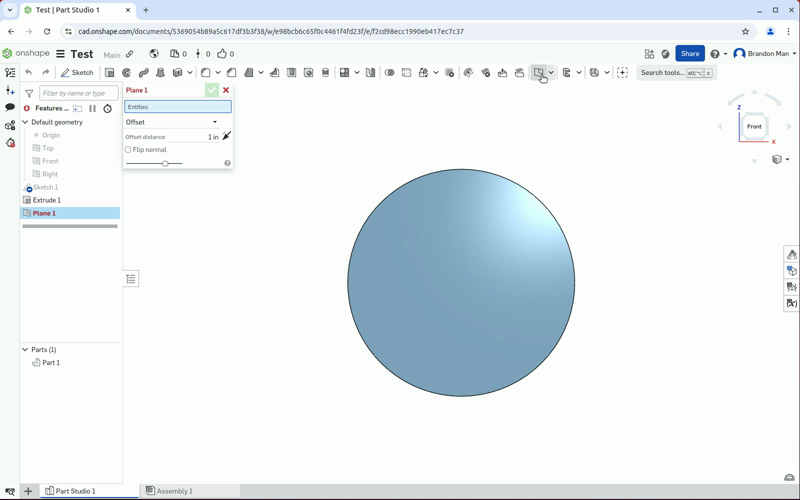
mouse_move(73, 163)
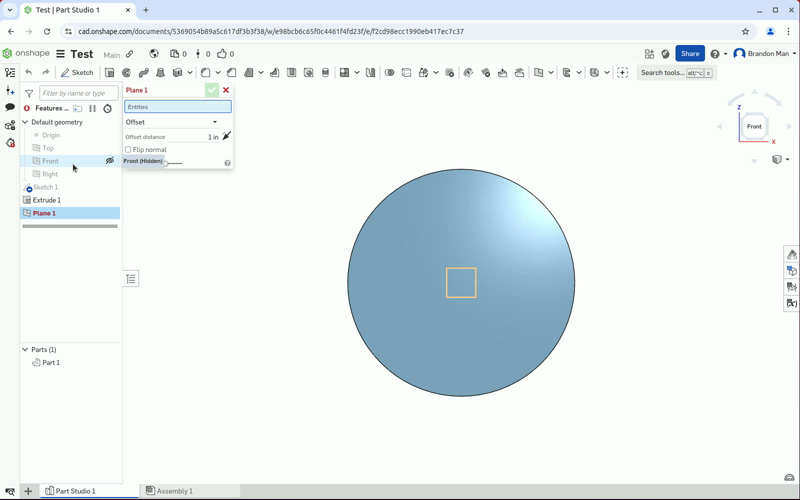
click(73, 163)
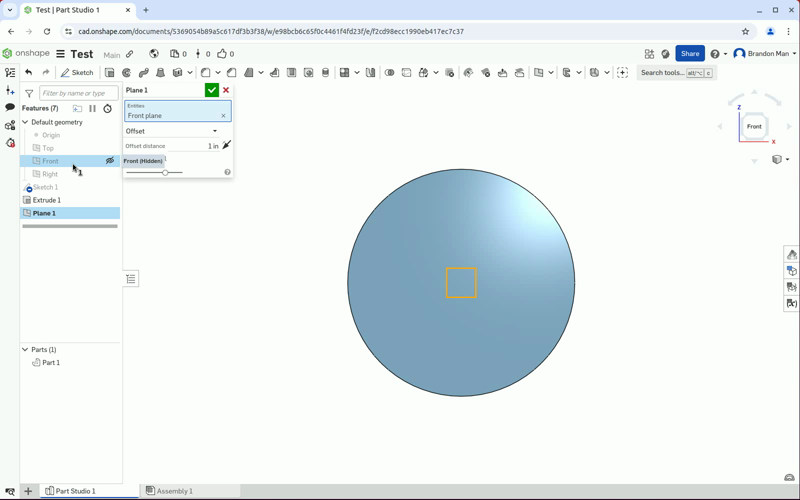
key(tab, 2)
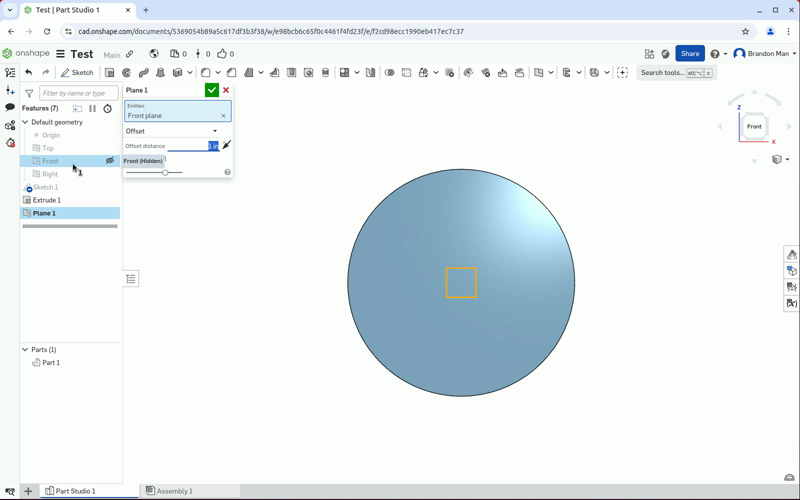
text(23.108)
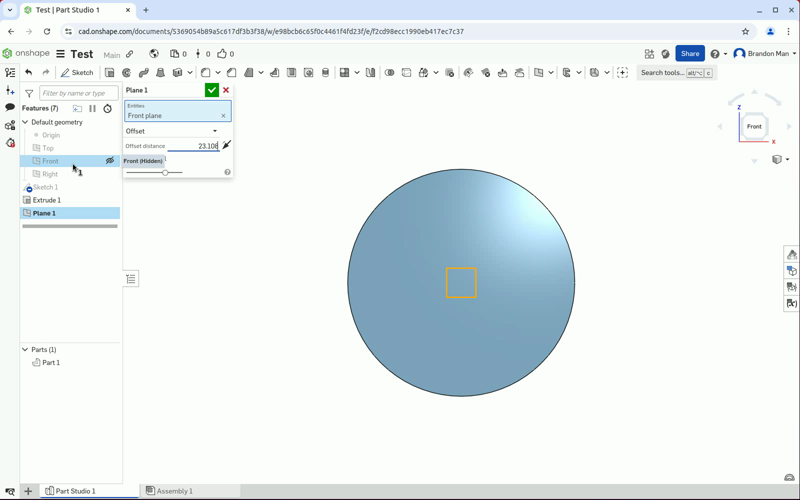
key(enter, 2)
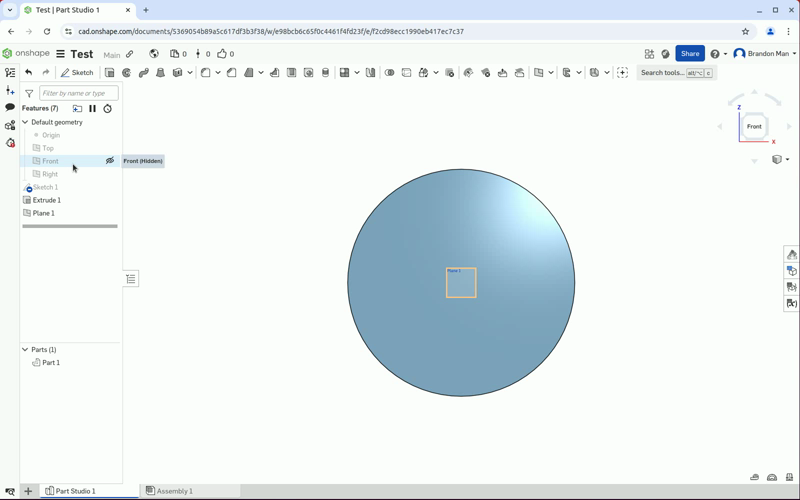
key(shift+s)
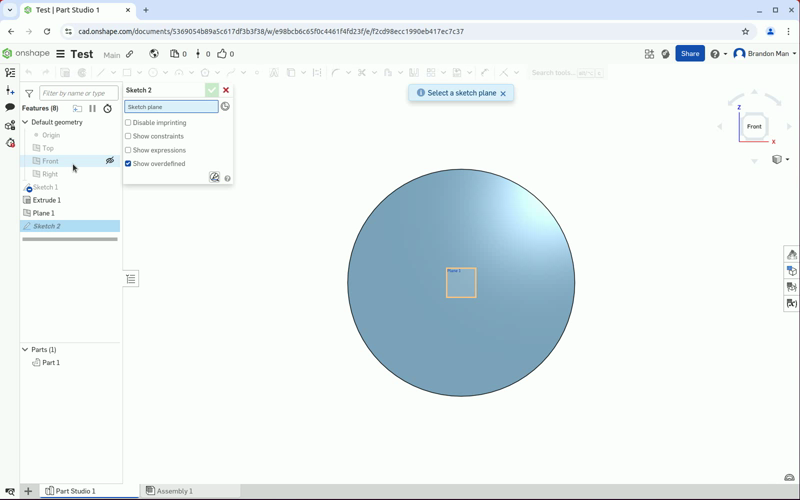
mouse_move(73, 215)
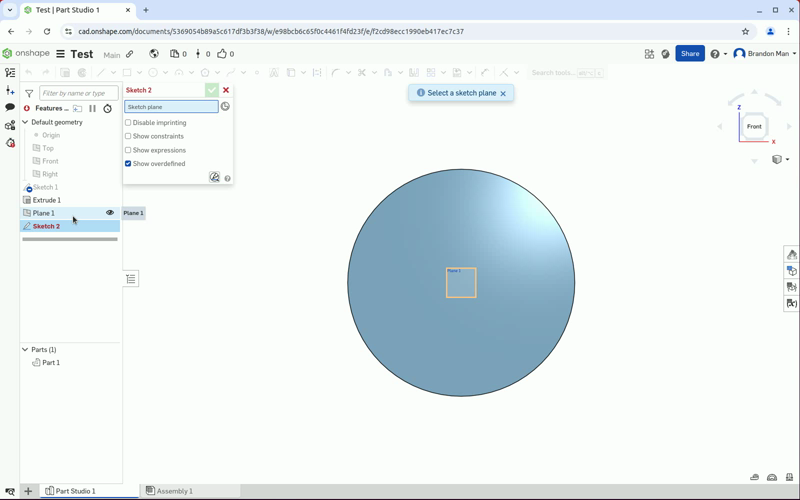
click(73, 215)
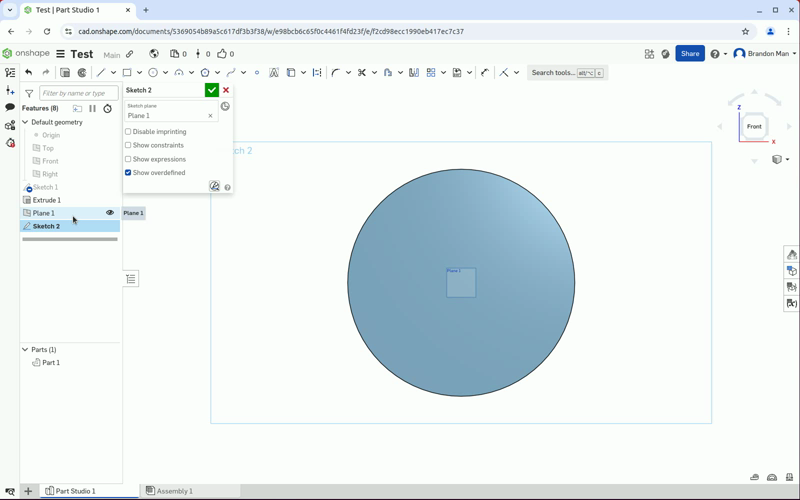
mouse_move(73, 352)
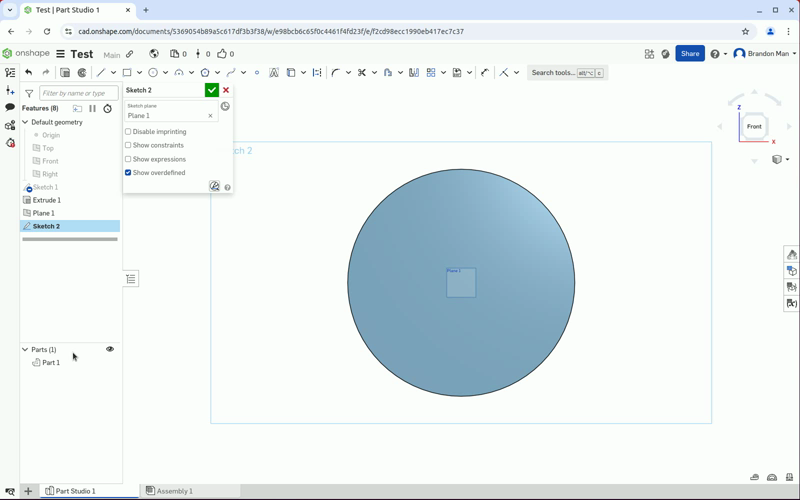
key(y)
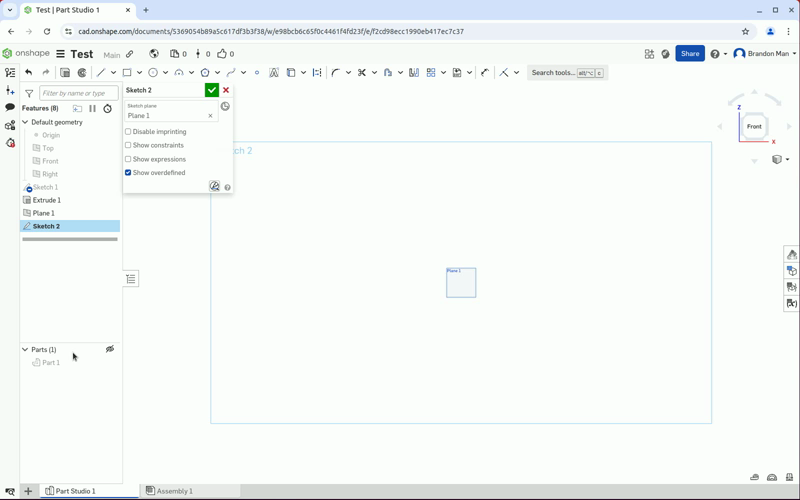
key(c)
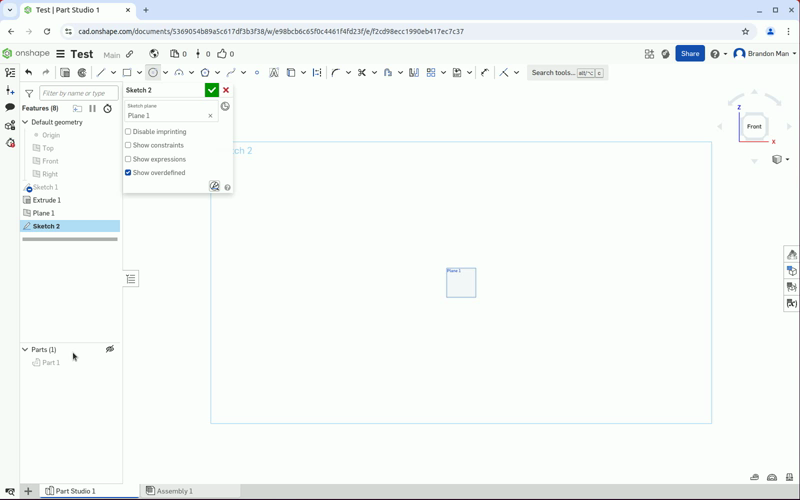
key_down(shift)
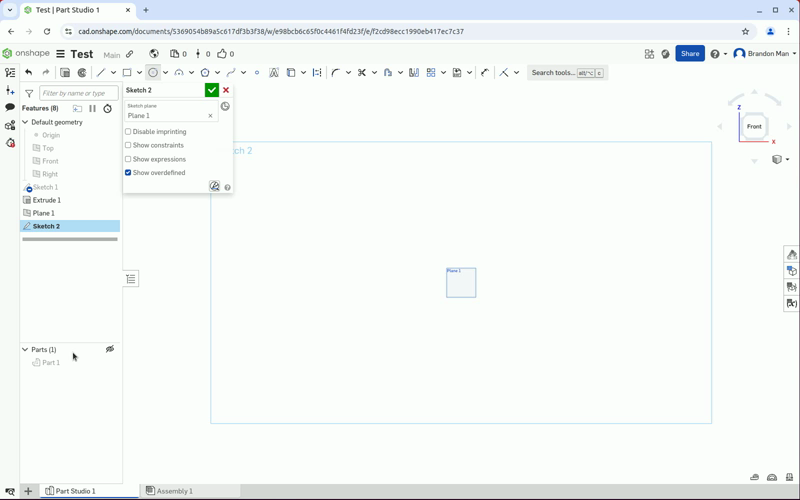
mouse_move(461, 282)
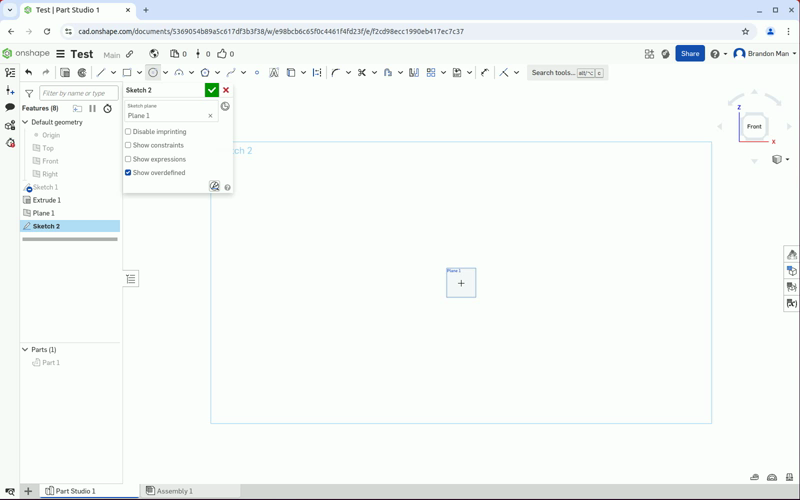
click(461, 282)
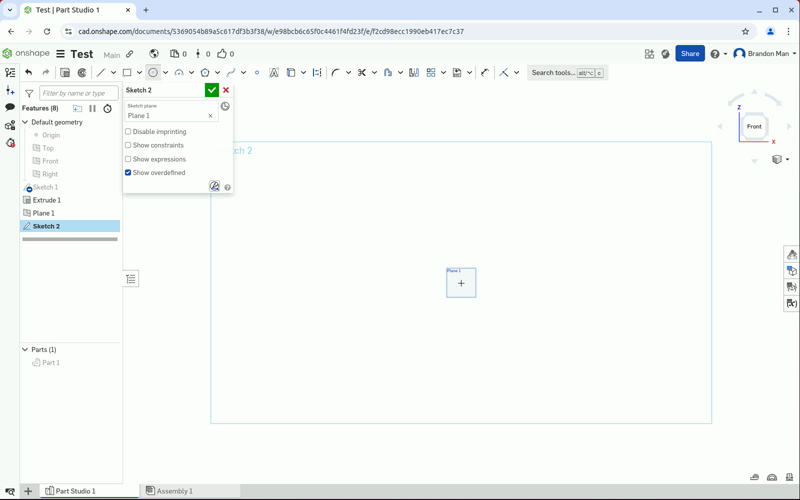
key_up(shift)
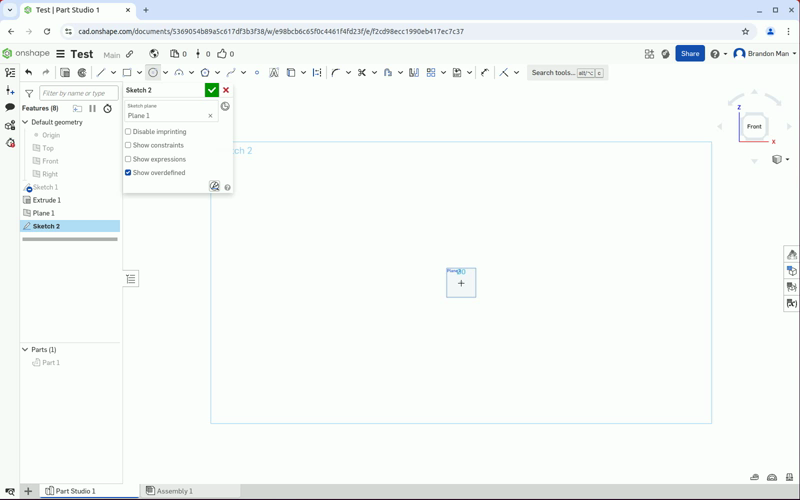
mouse_move(490, 282)
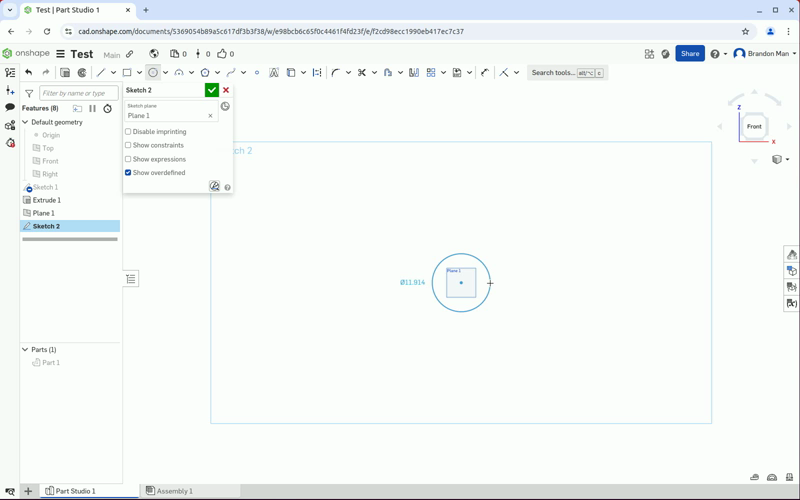
click(490, 282)
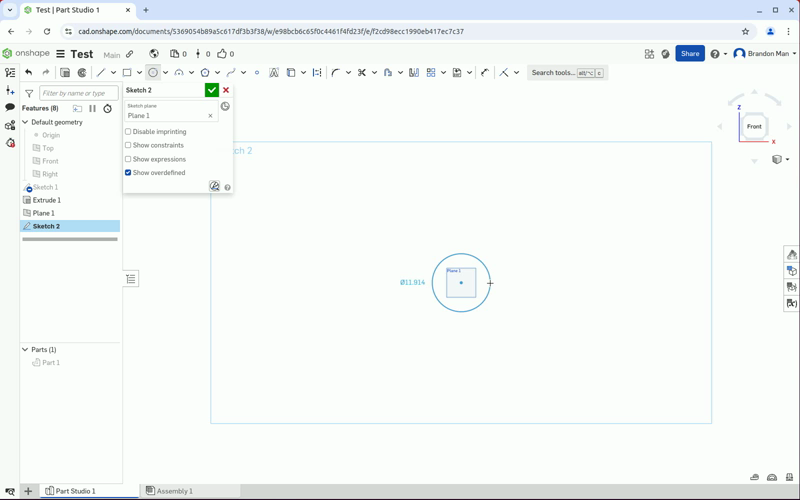
key(esc)
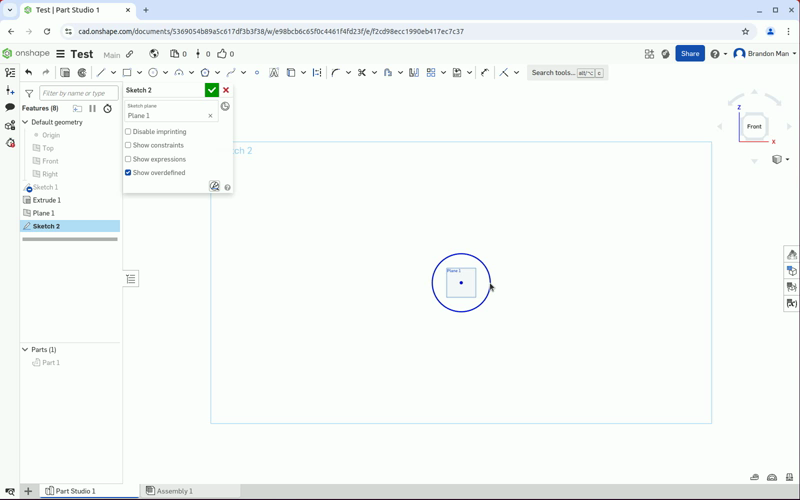
mouse_move(440, 268)
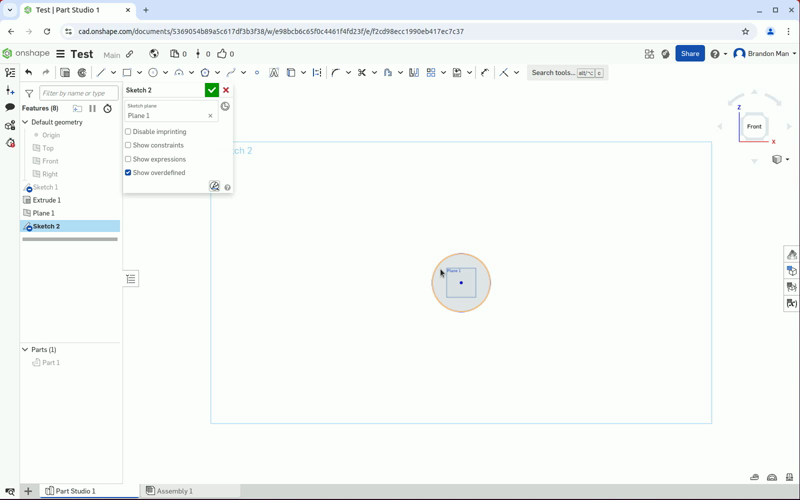
click(440, 268)
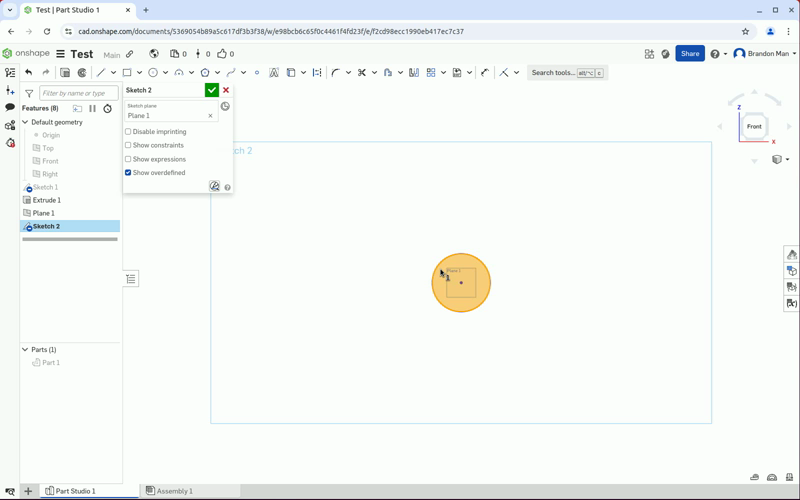
mouse_move(73, 352)
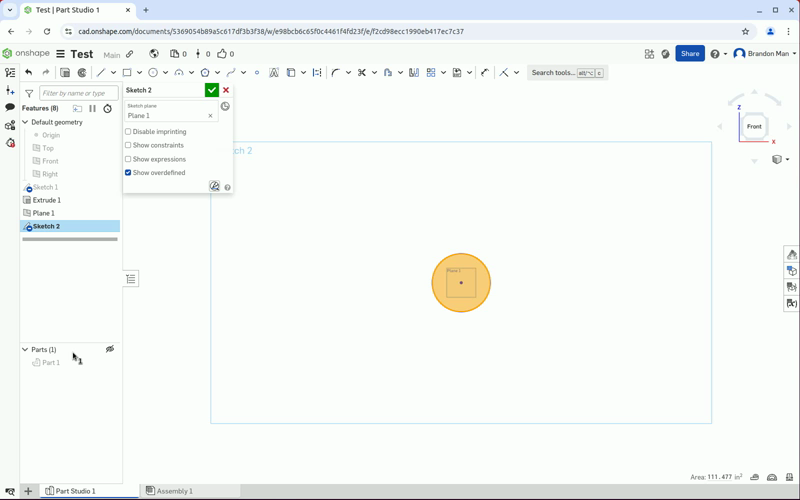
key(shift+y)
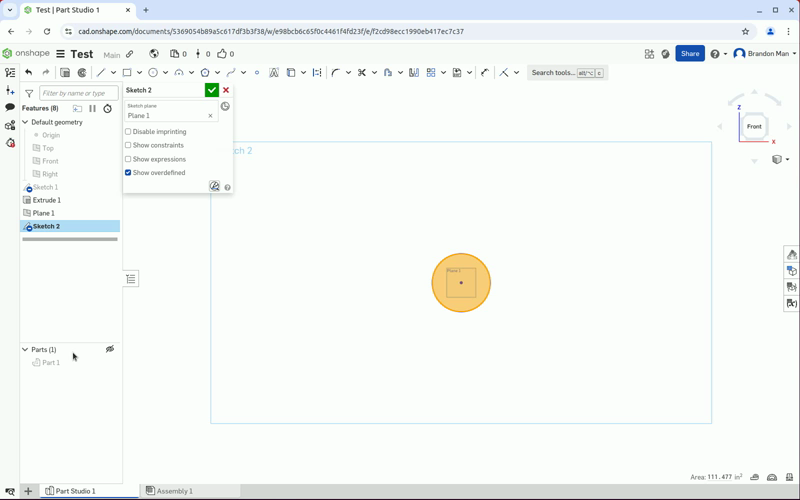
key(shift+e)
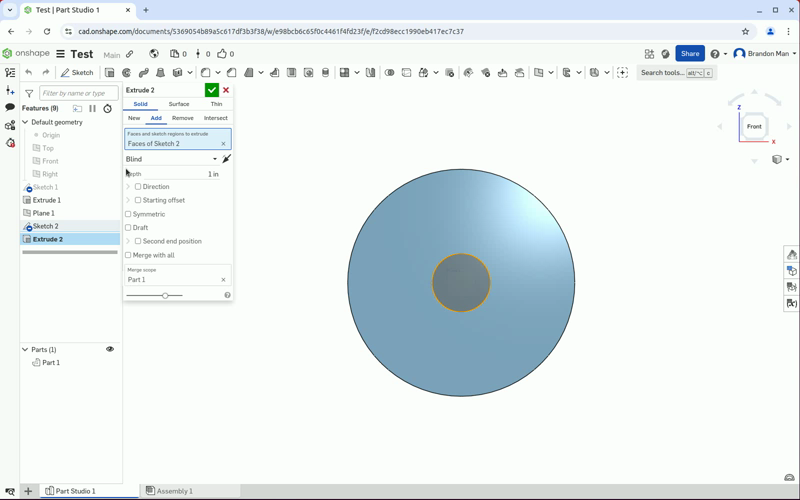
mouse_move(143, 106)
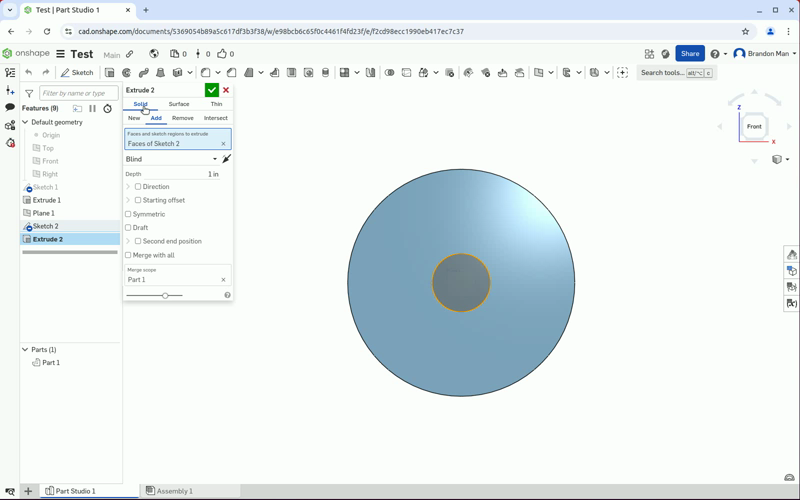
click(143, 106)
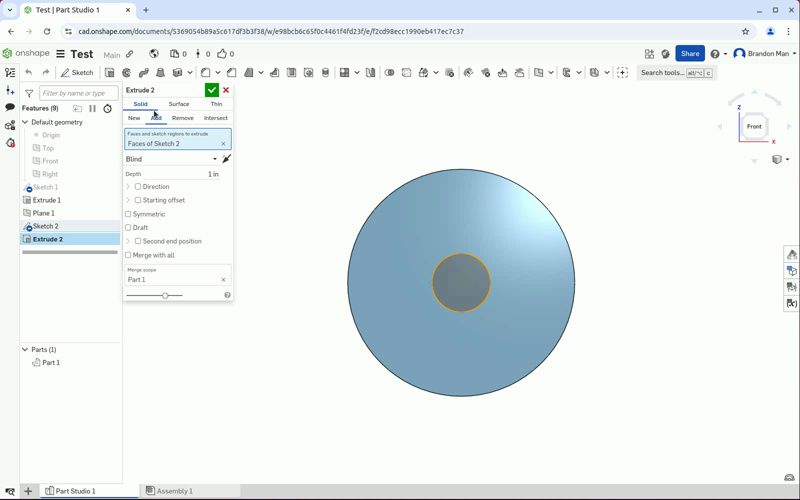
mouse_move(186, 120)
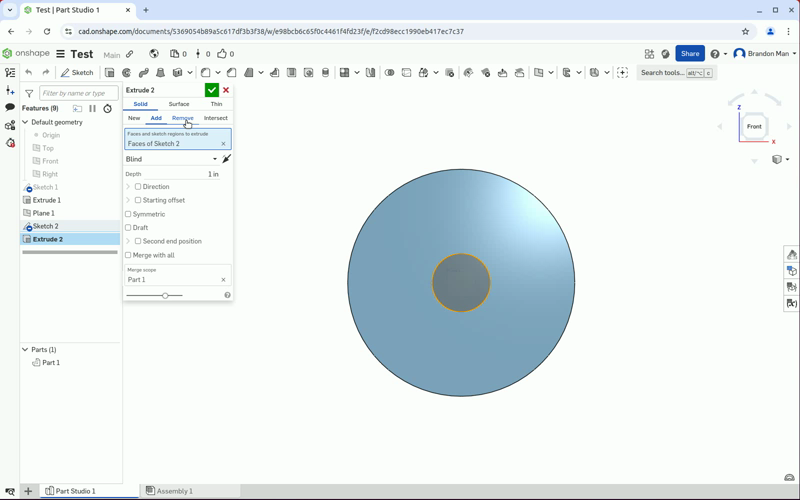
click(186, 120)
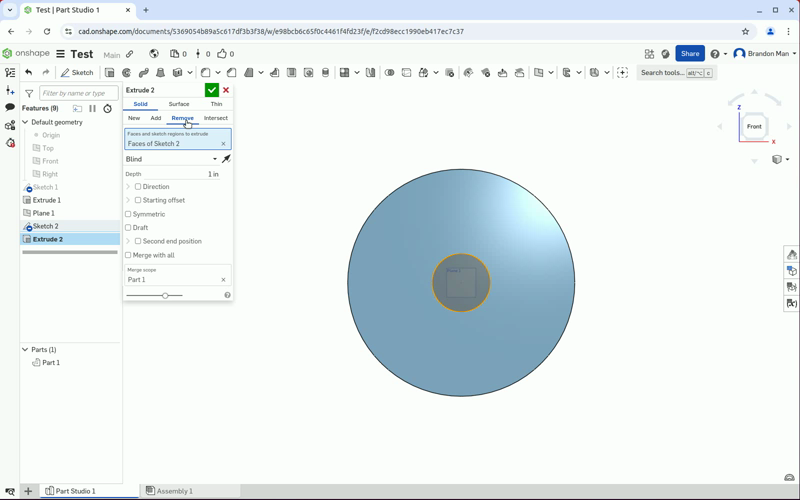
key(tab, 4)
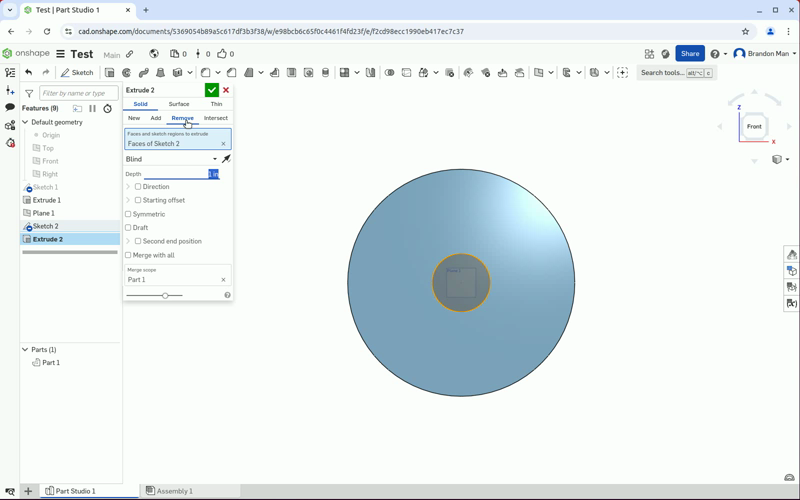
text(11.554)
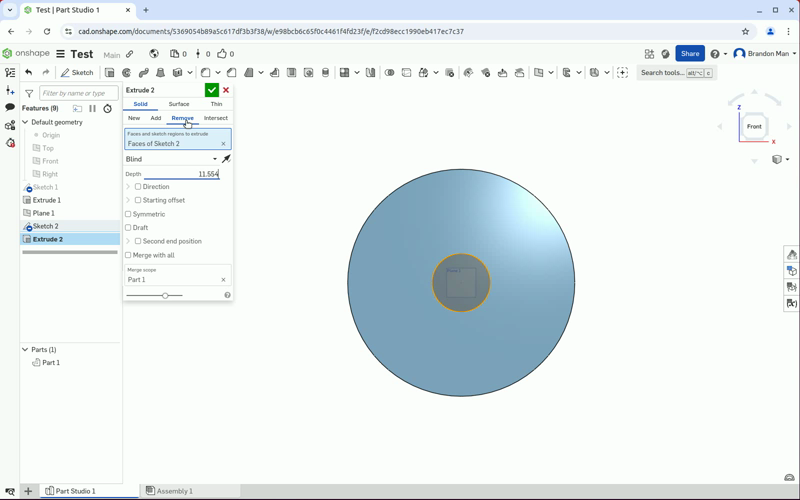
key(tab, 6)
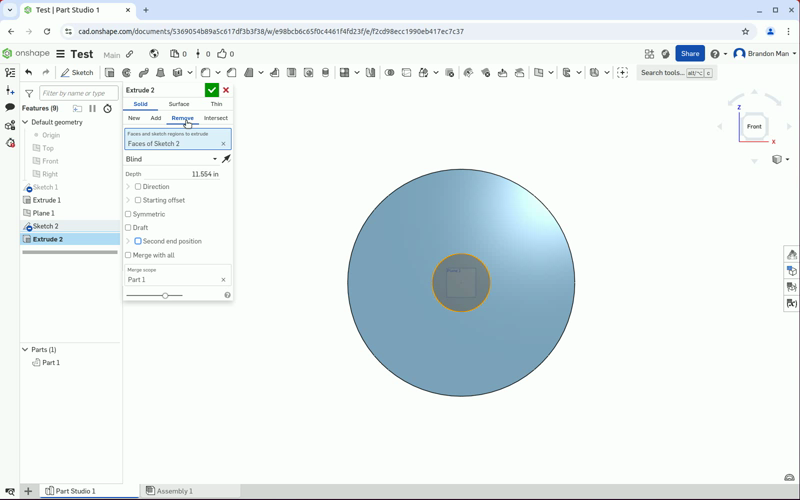
key(space)
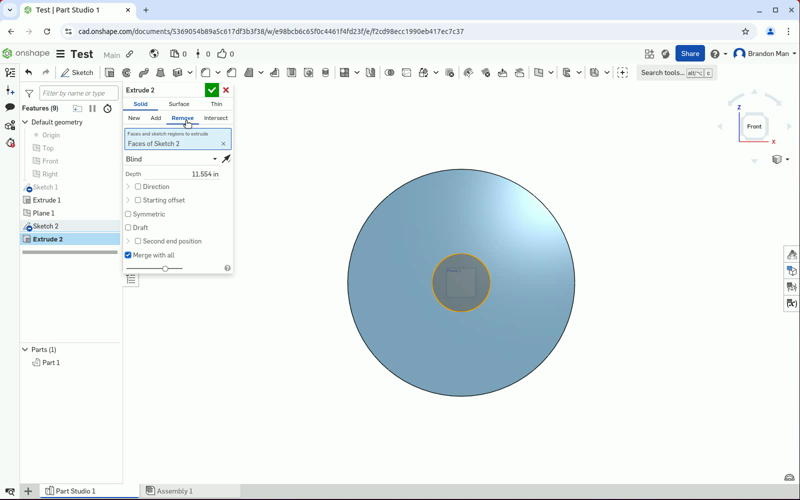
key(enter)
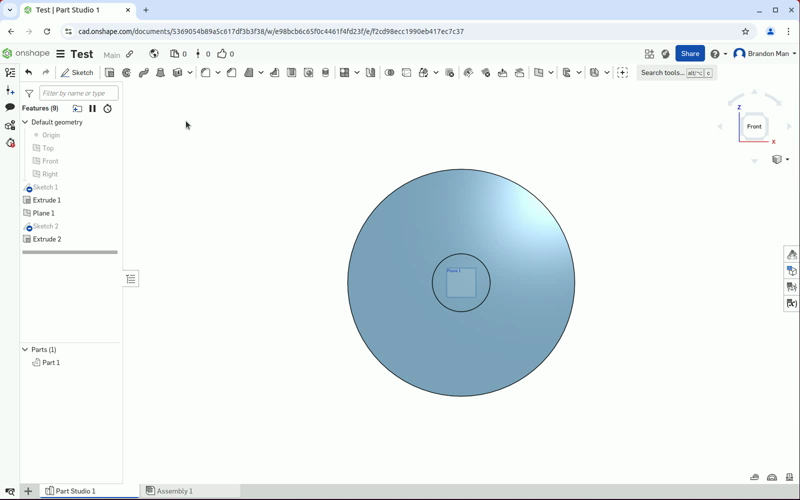
key(shift+h)
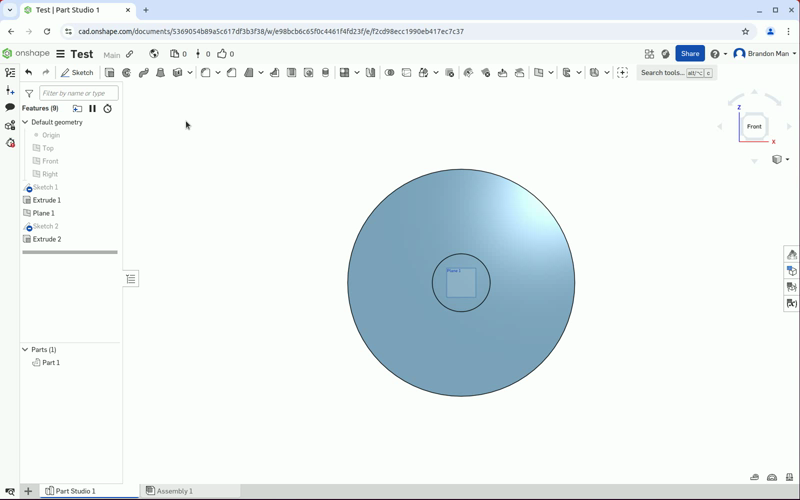
key(shift+h)
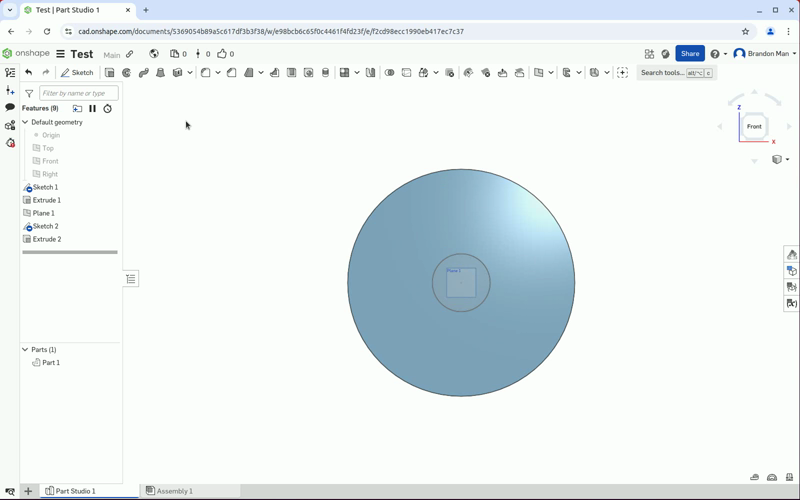
key(shift+7)
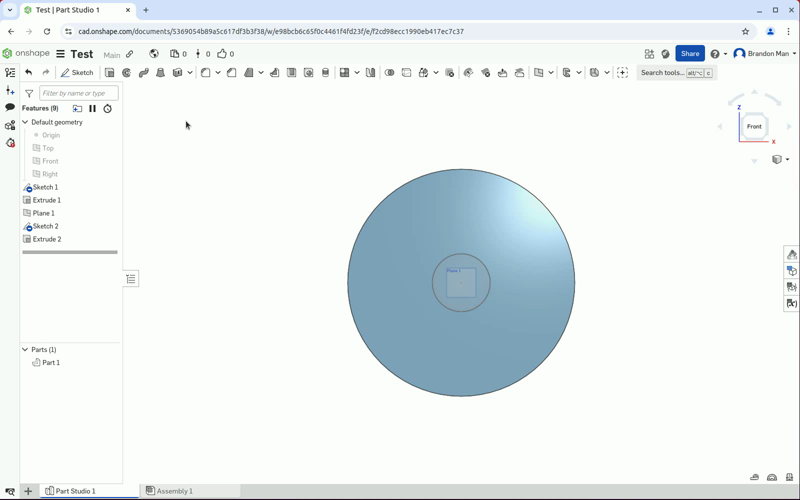
key(left, 2)
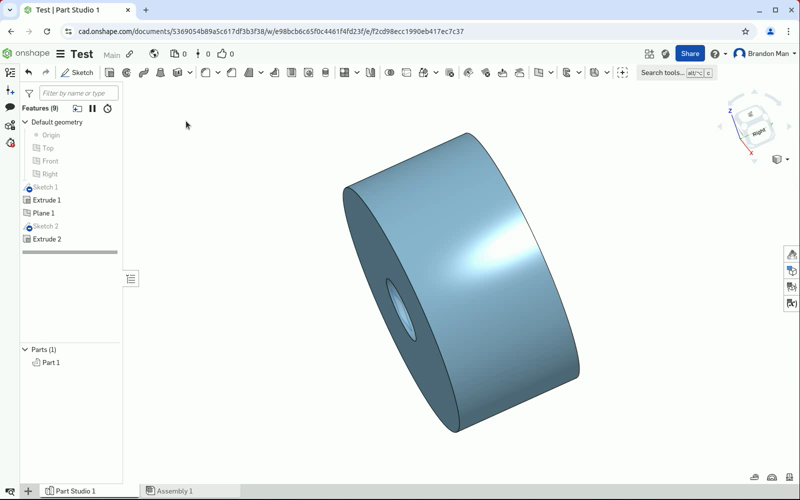
key(down, 2)
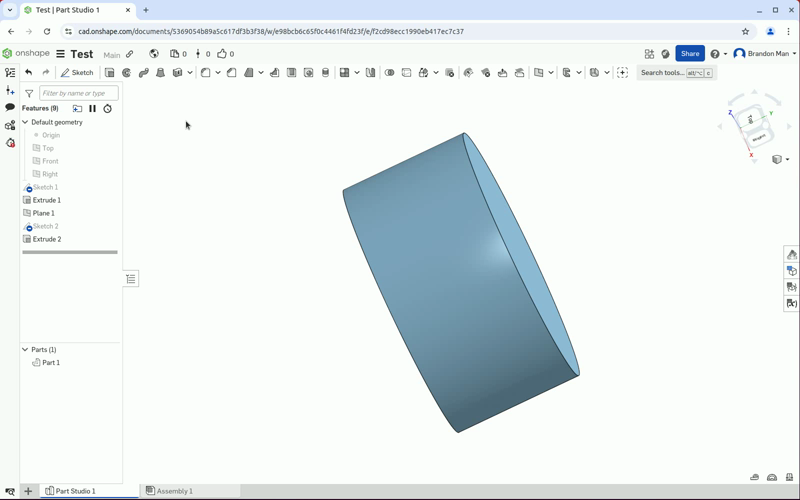
key(up, 2)
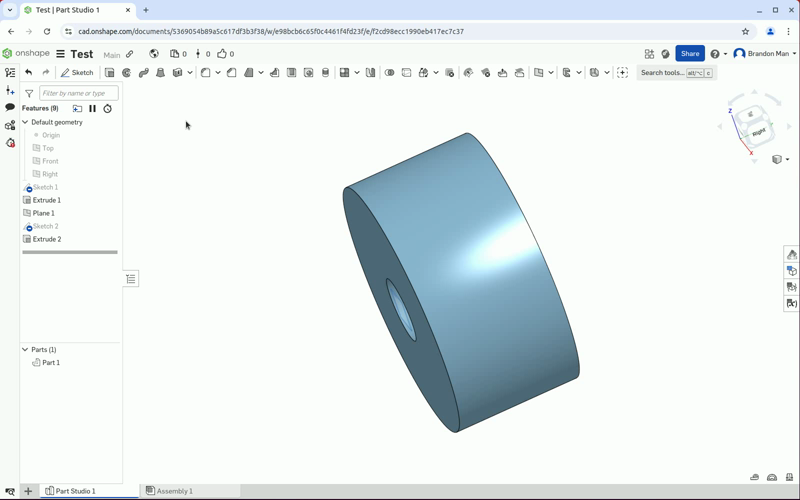
key(right, 2)
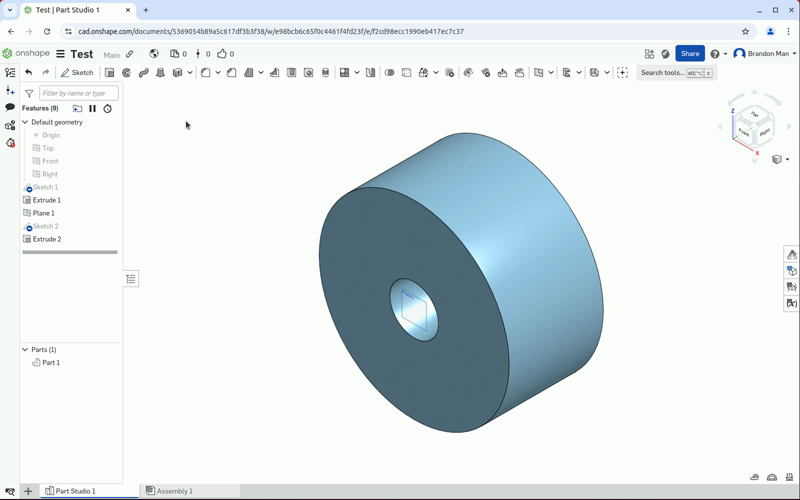
mouse_move(73, 189)
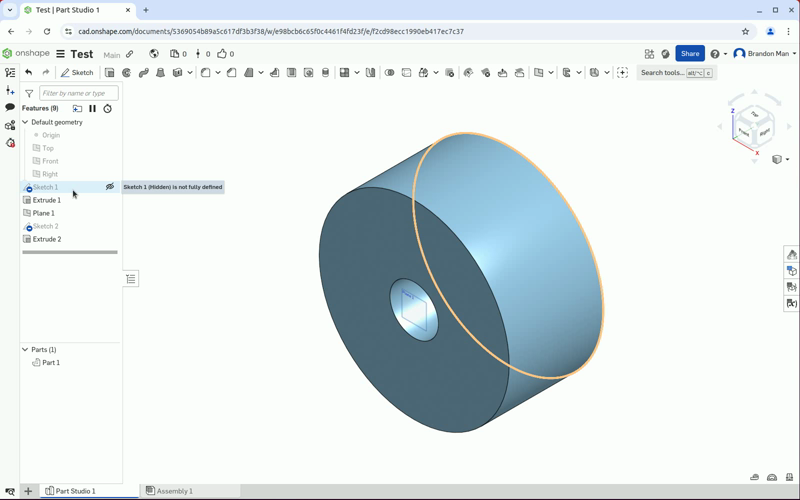
click(73, 189)